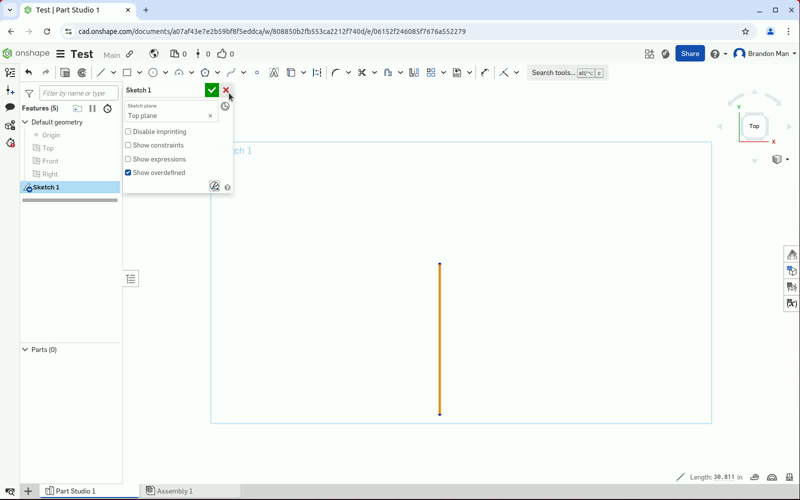
key(shift+h)
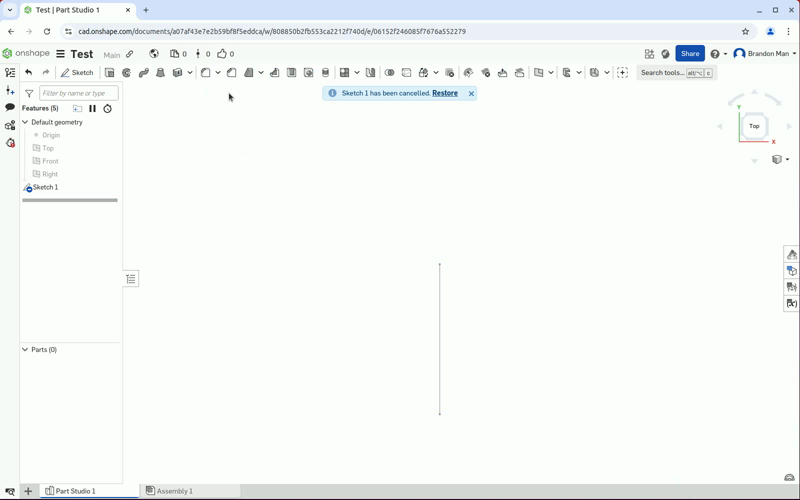
key(shift+s)
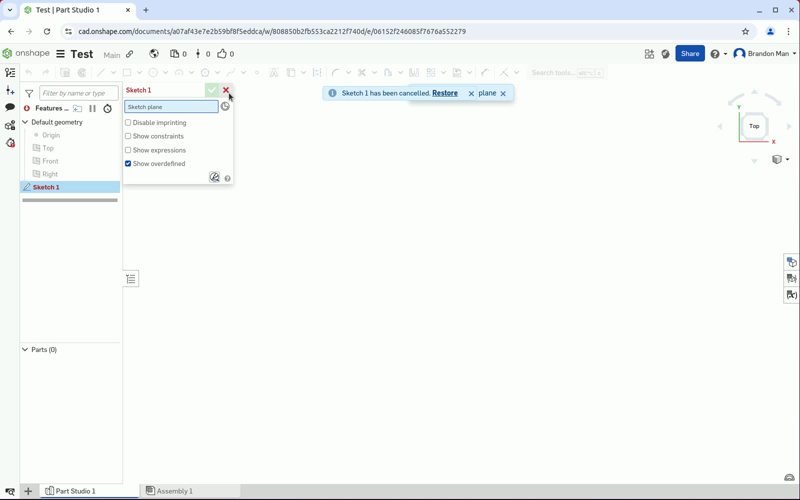
mouse_move(73, 150)
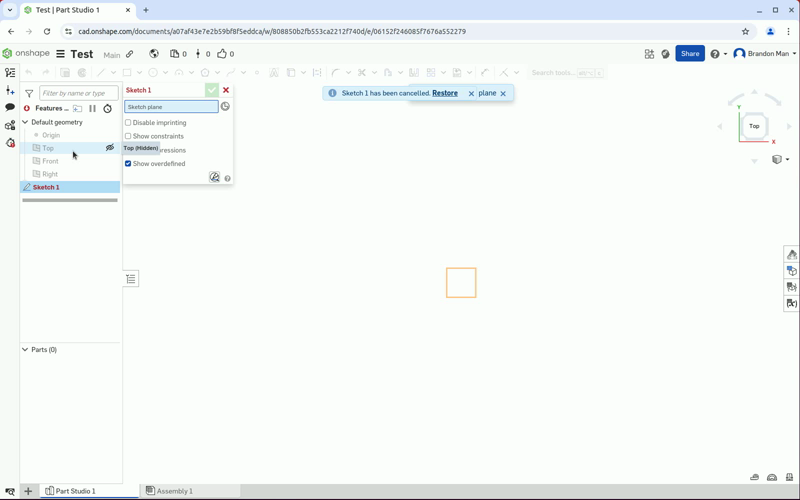
click(73, 150)
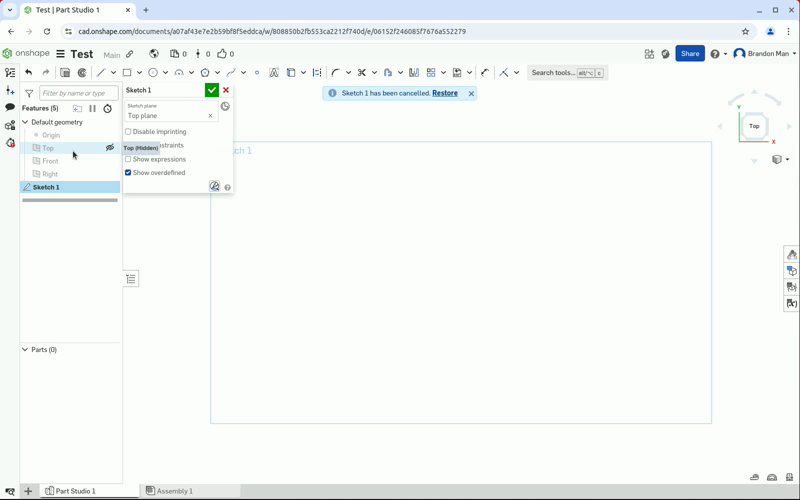
mouse_move(73, 352)
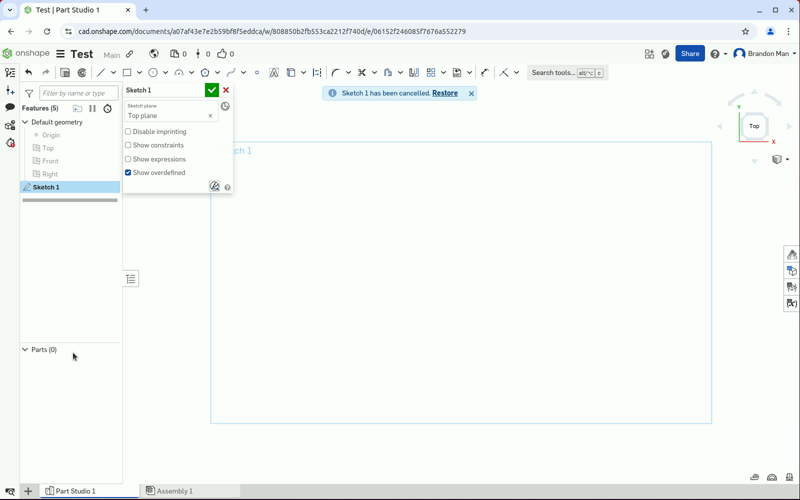
key(y)
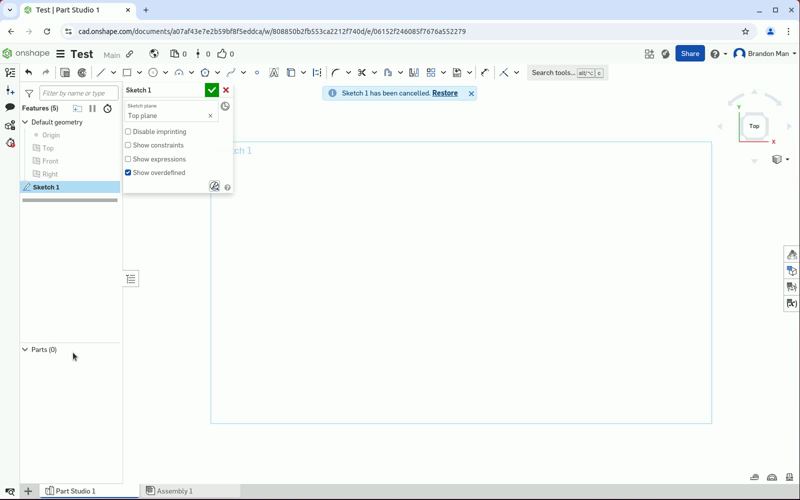
key(c)
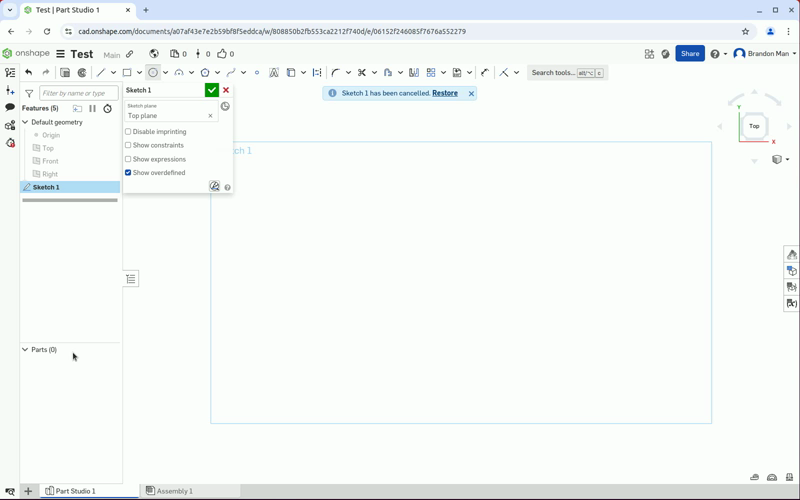
key_down(shift)
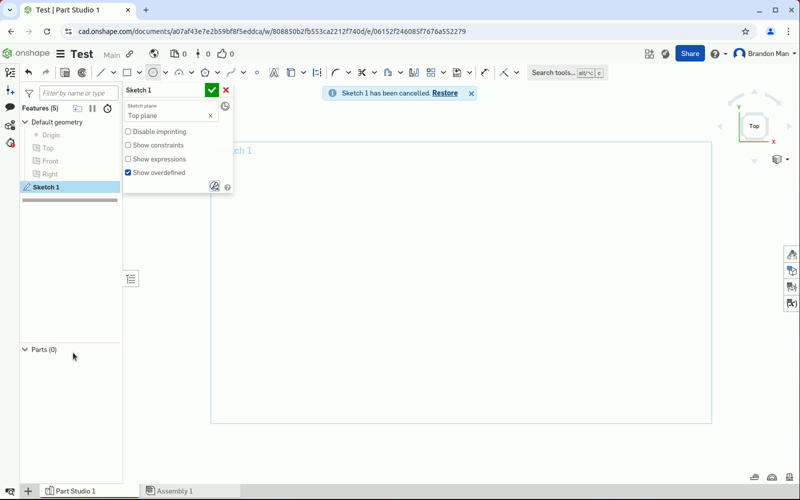
mouse_move(461, 282)
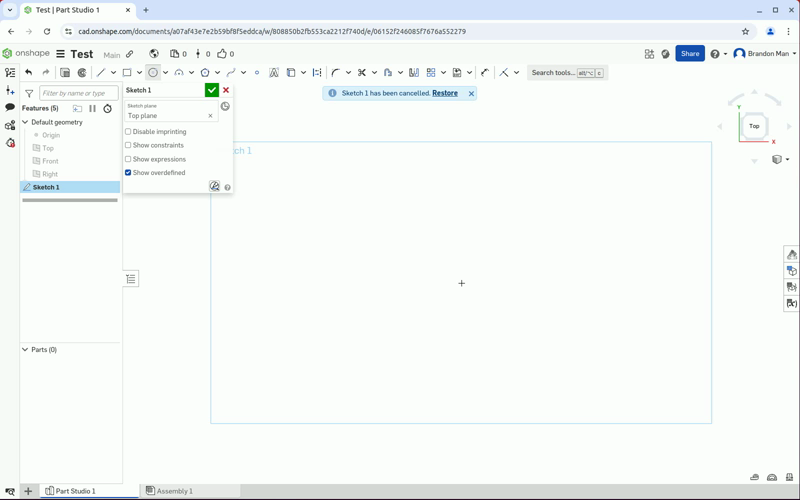
click(461, 282)
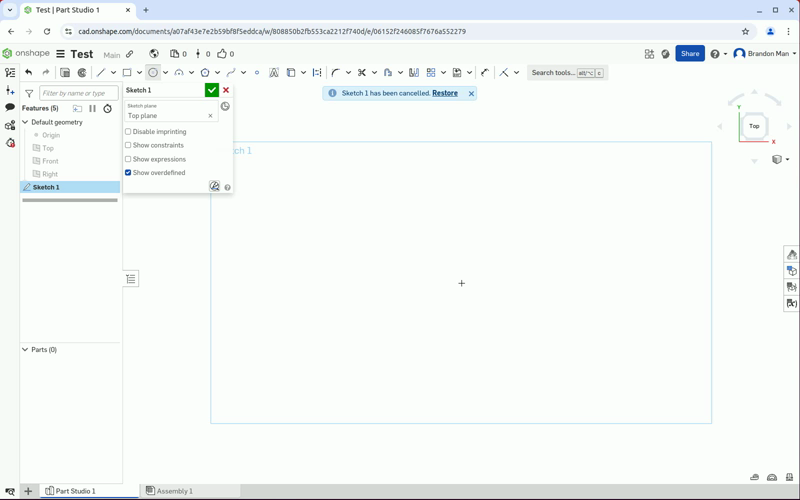
key_up(shift)
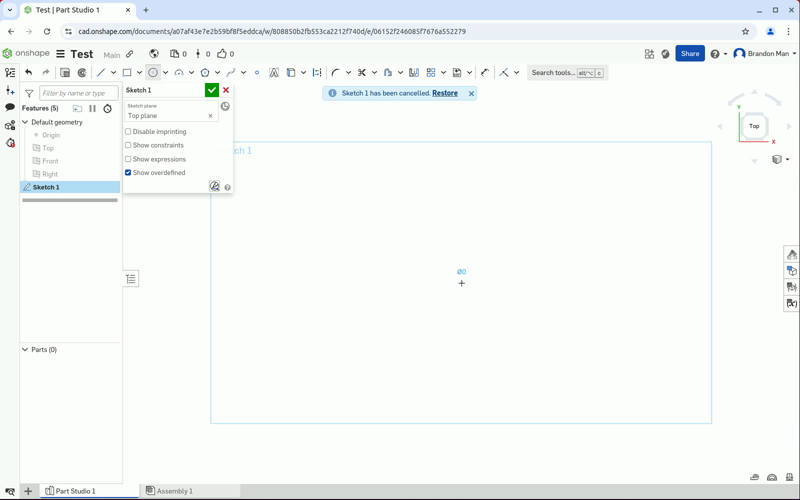
mouse_move(491, 282)
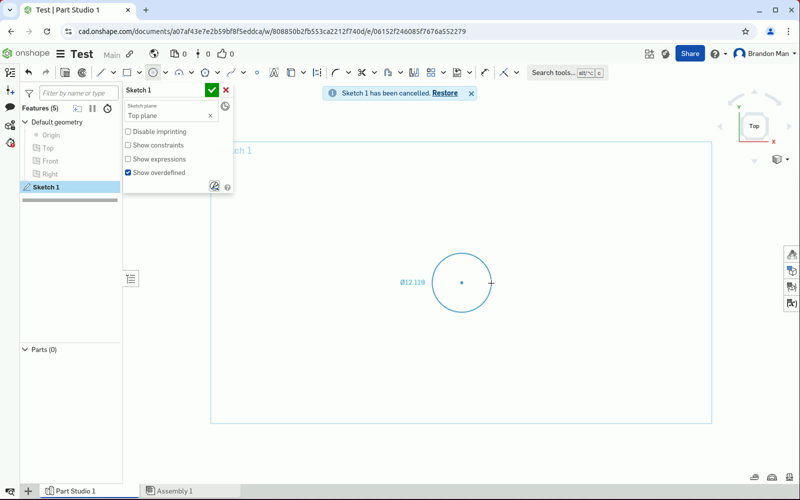
click(491, 282)
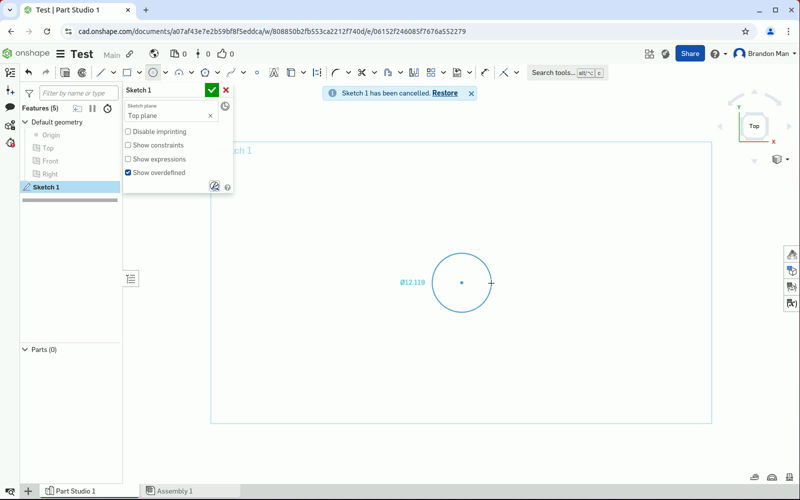
key(esc)
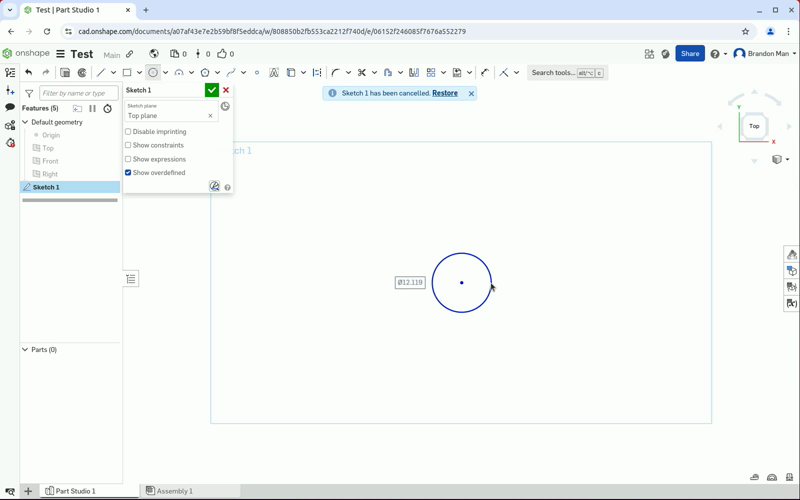
mouse_move(469, 264)
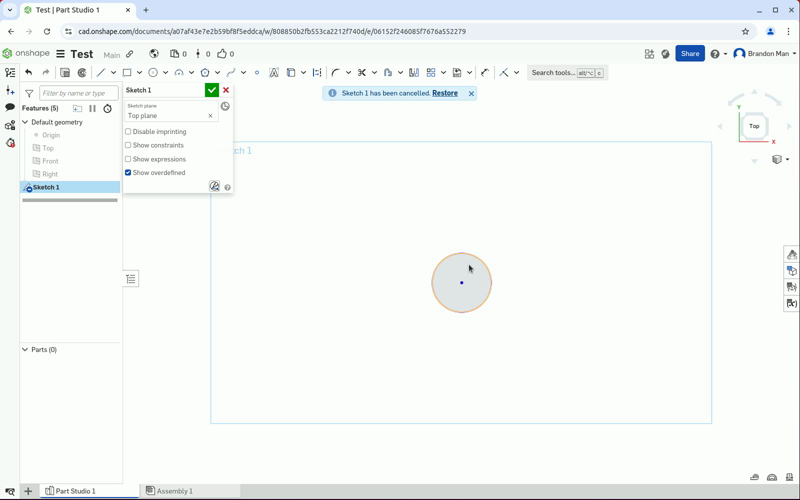
click(469, 264)
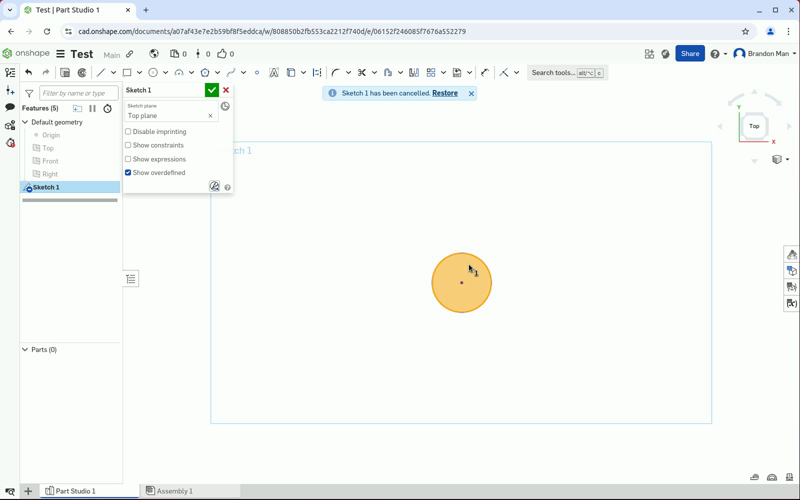
mouse_move(73, 352)
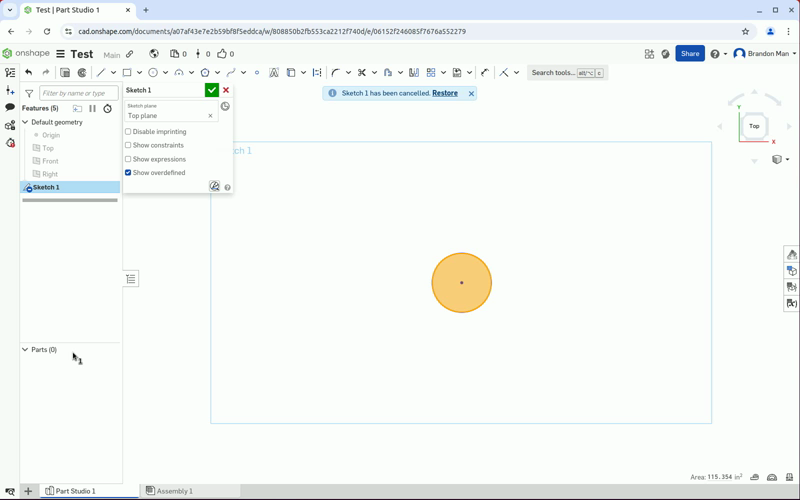
key(shift+y)
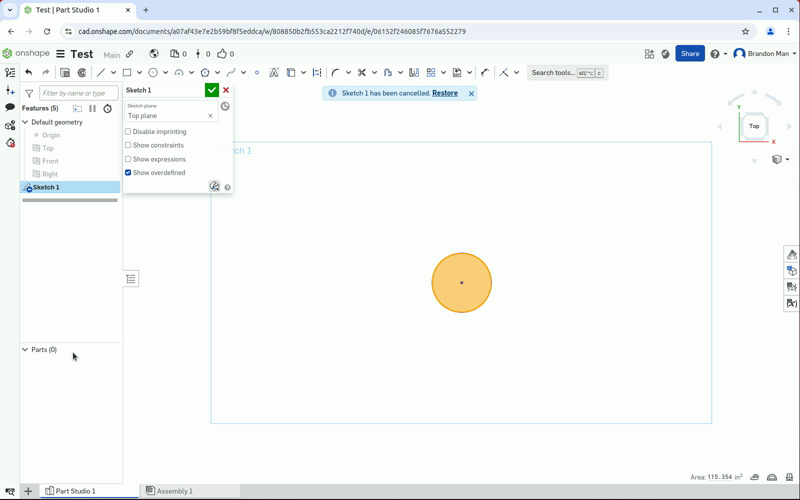
key(shift+e)
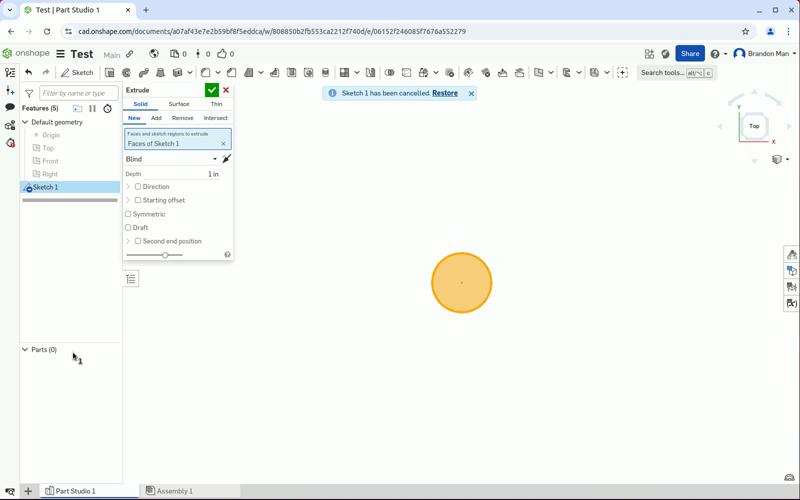
mouse_move(143, 106)
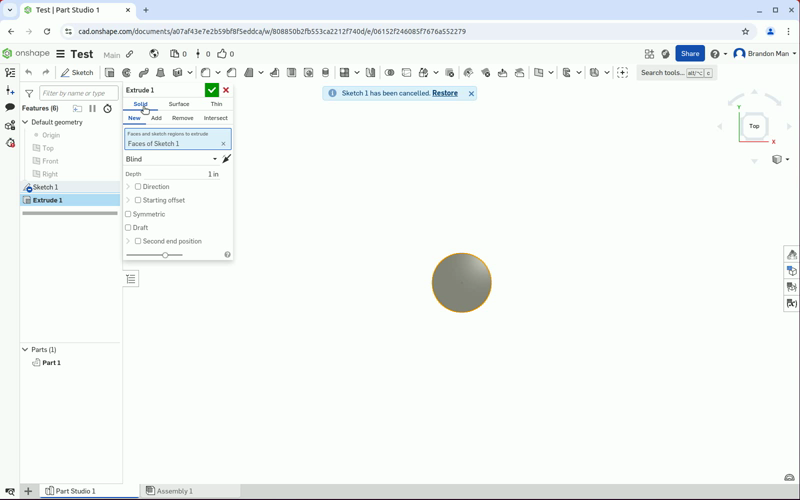
click(143, 106)
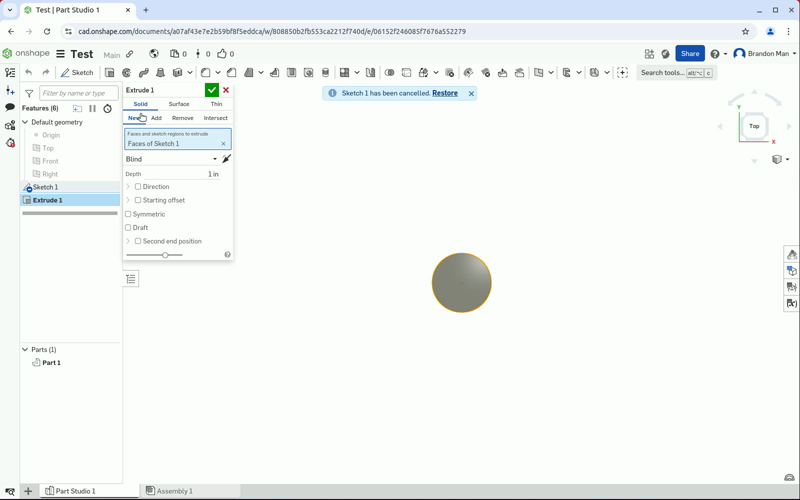
mouse_move(137, 120)
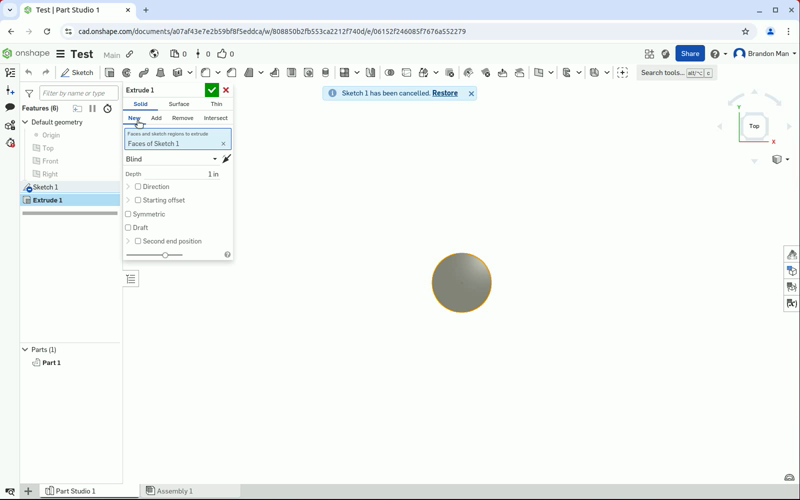
click(137, 120)
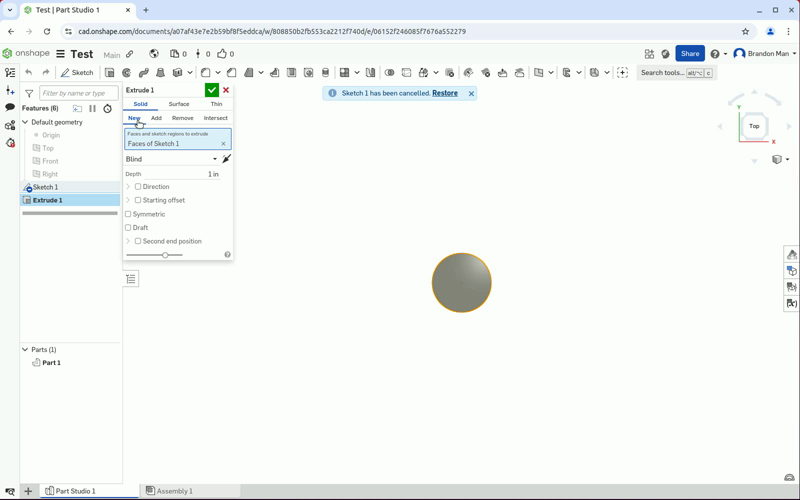
key(tab, 4)
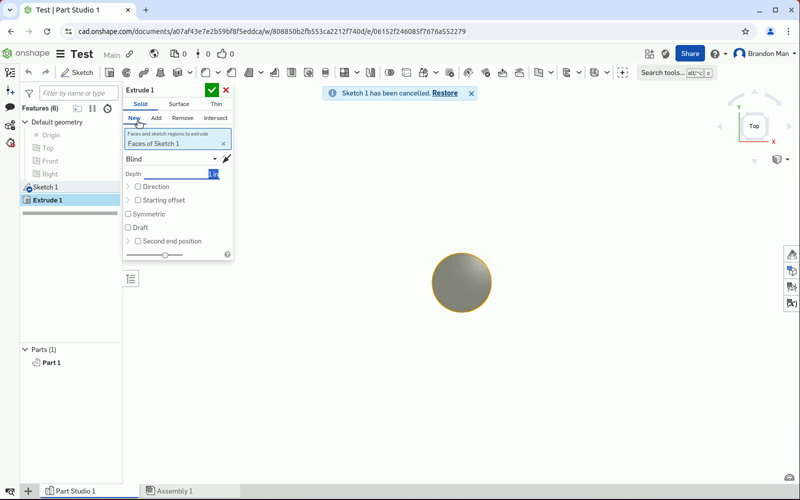
text(15.405)
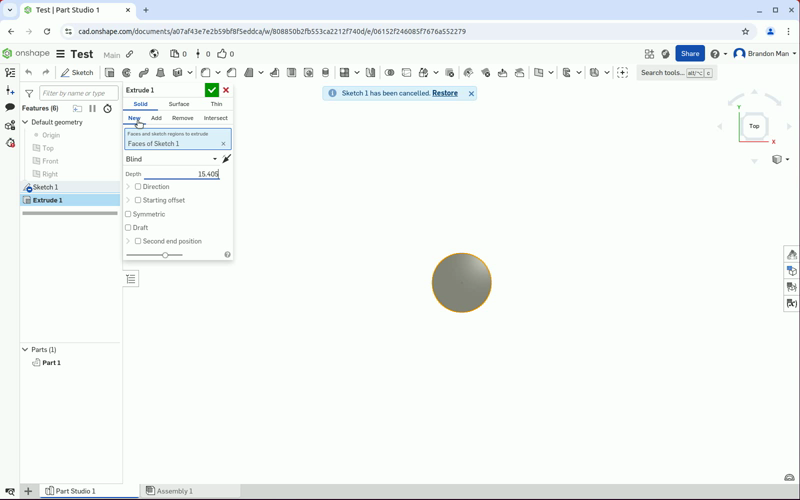
key(enter)
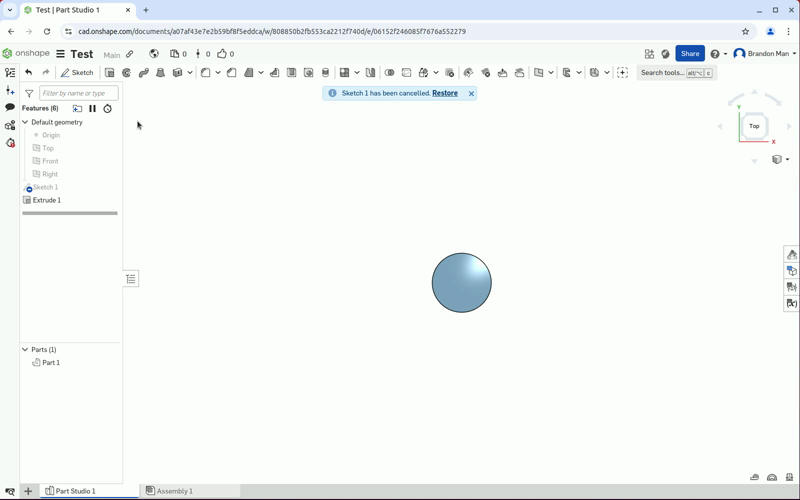
key(shift+h)
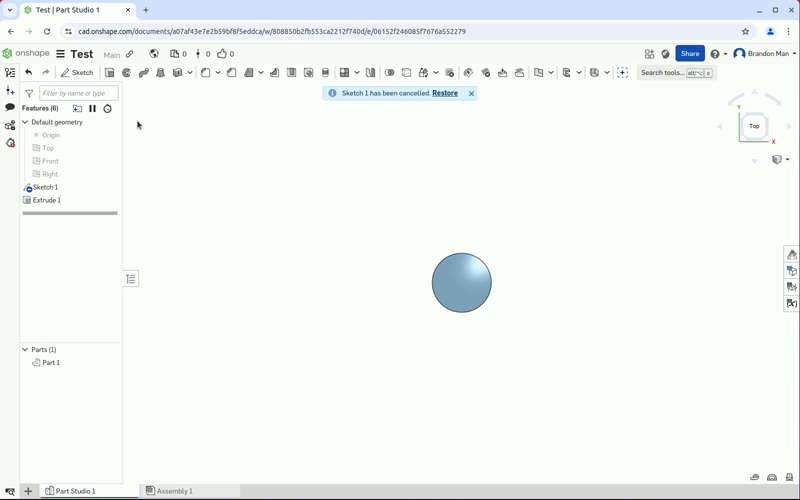
key(shift+h)
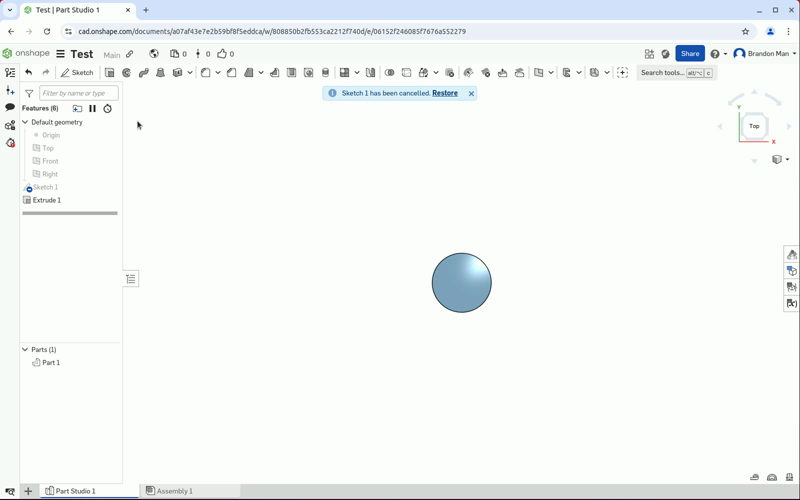
mouse_move(73, 189)
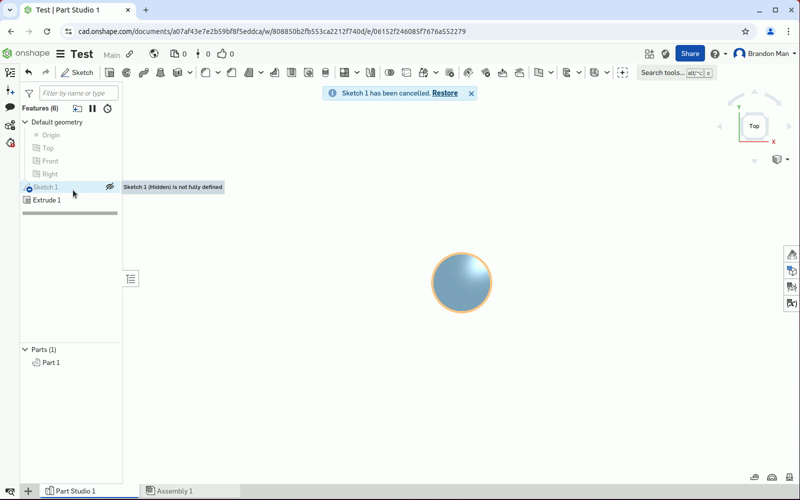
click(73, 189)
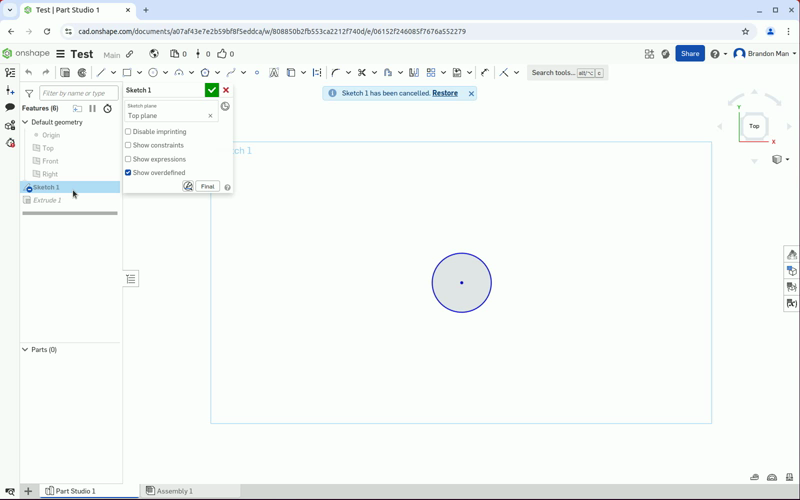
mouse_move(229, 92)
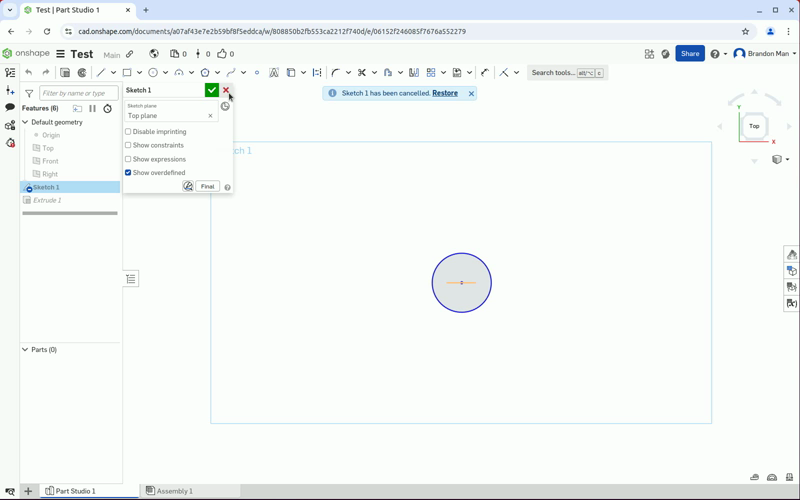
click(229, 92)
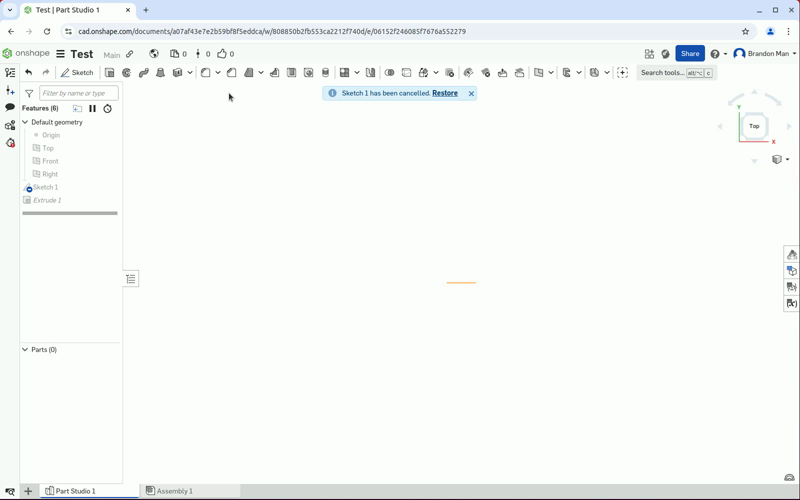
mouse_move(541, 75)
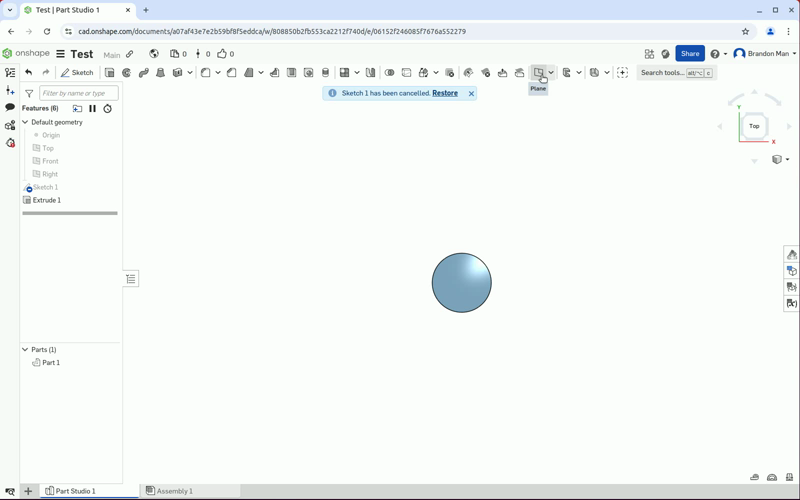
click(541, 75)
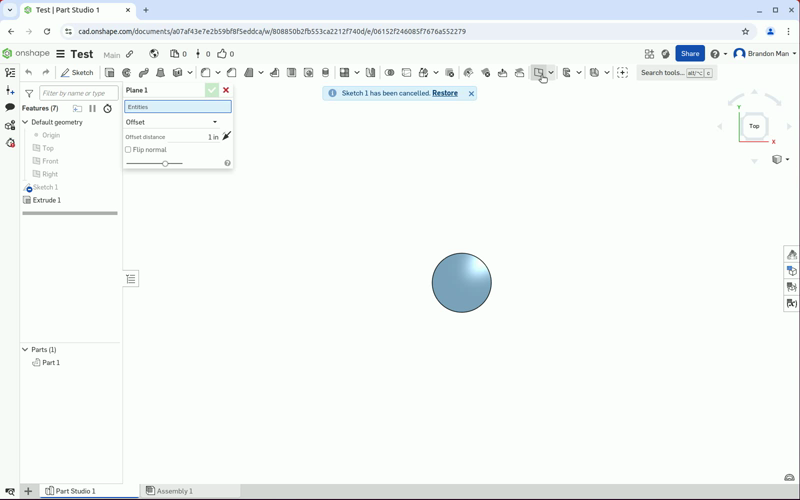
mouse_move(73, 150)
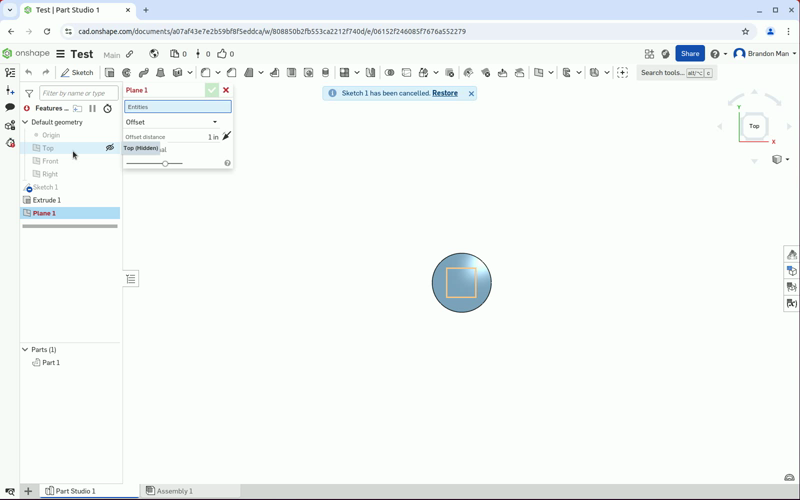
click(73, 150)
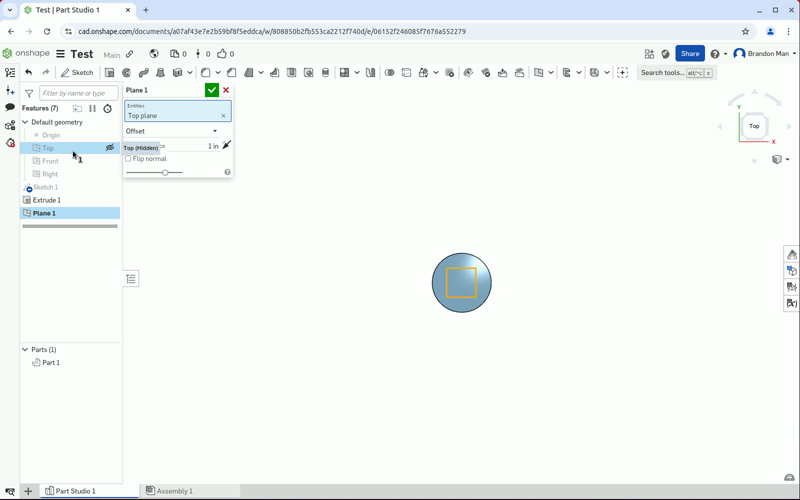
key(tab, 2)
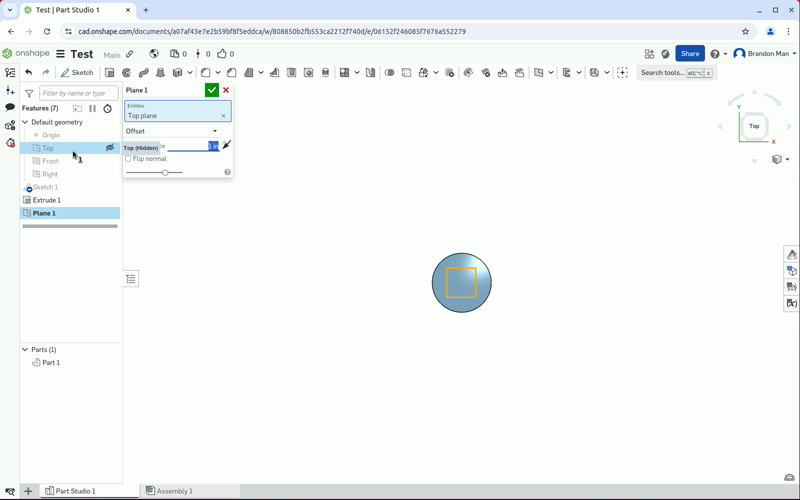
text(15.405)
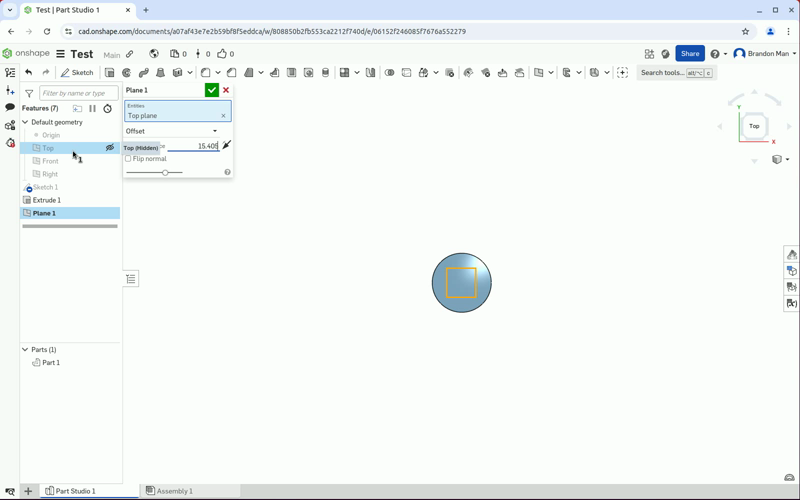
key(enter, 2)
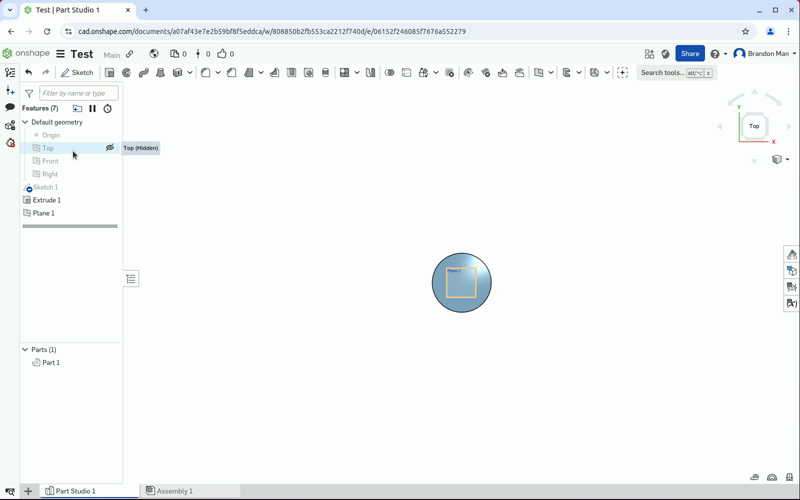
key(shift+s)
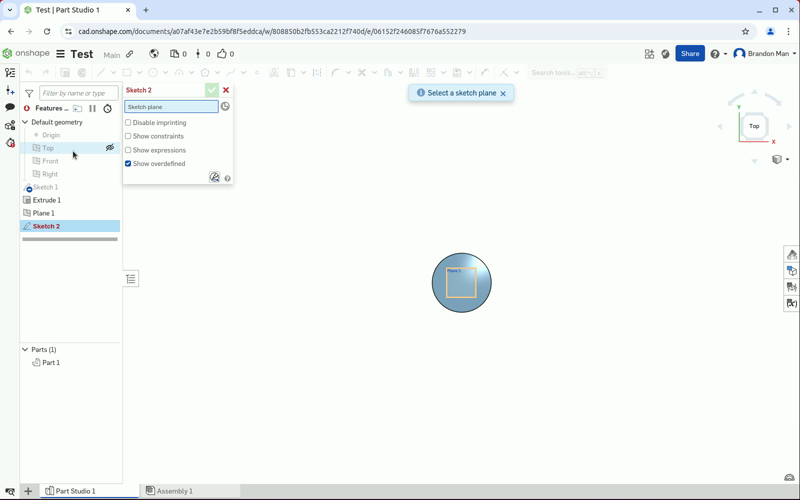
mouse_move(73, 215)
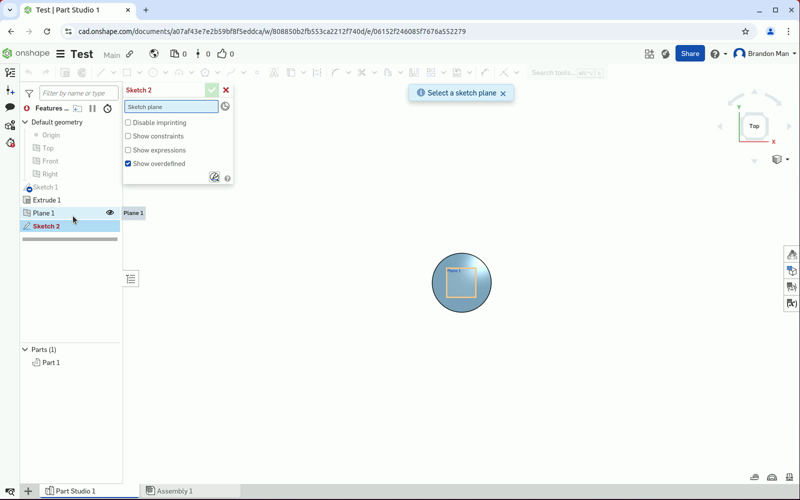
click(73, 215)
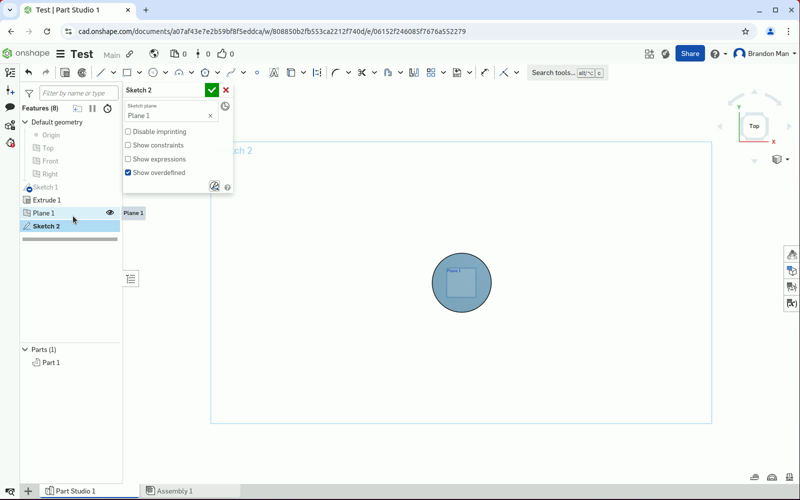
mouse_move(73, 352)
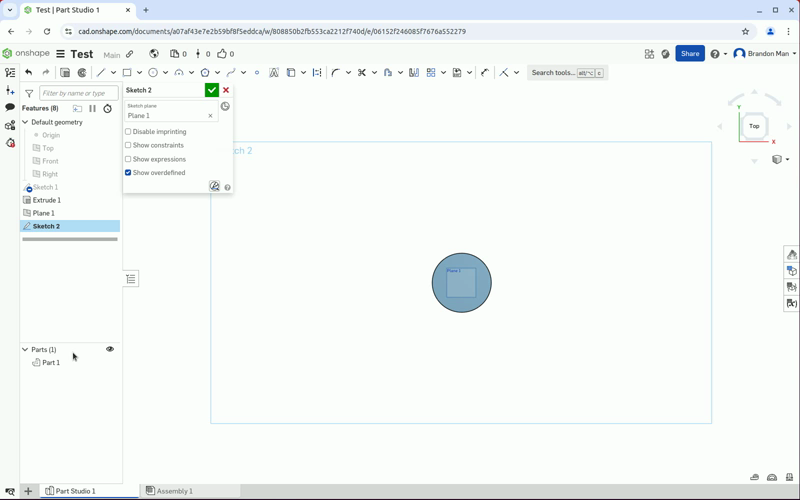
key(y)
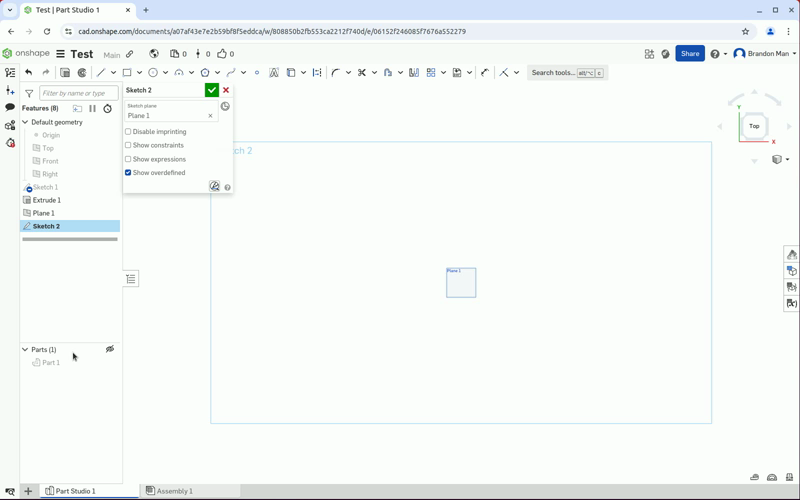
key(c)
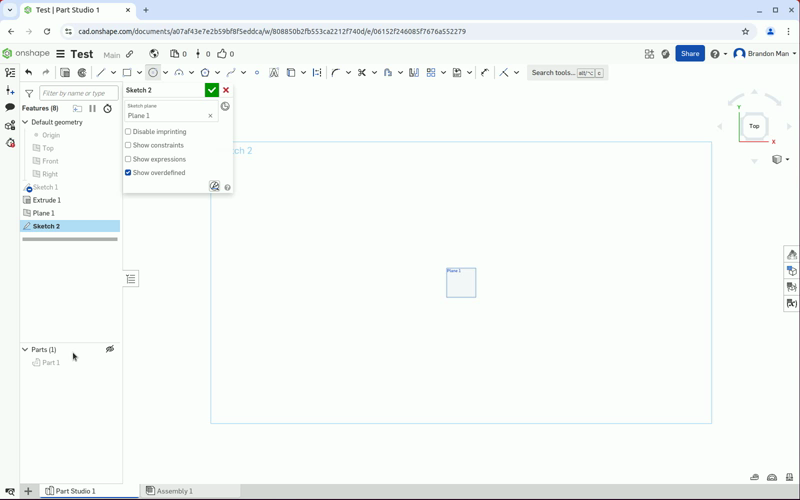
key_down(shift)
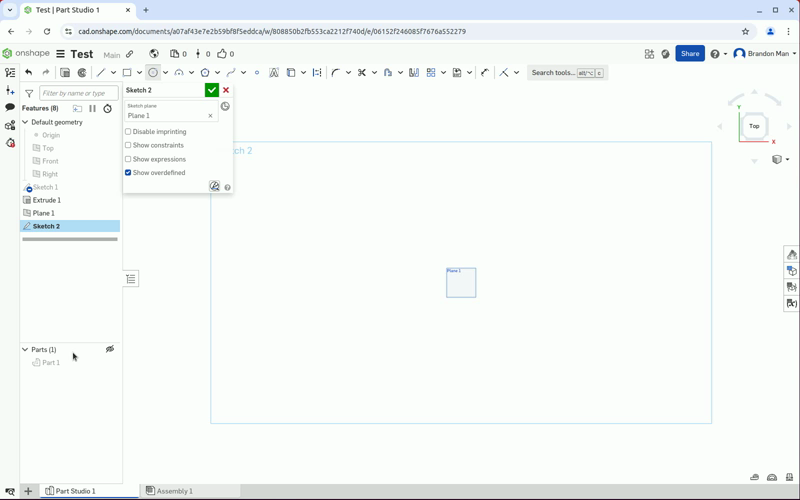
mouse_move(461, 282)
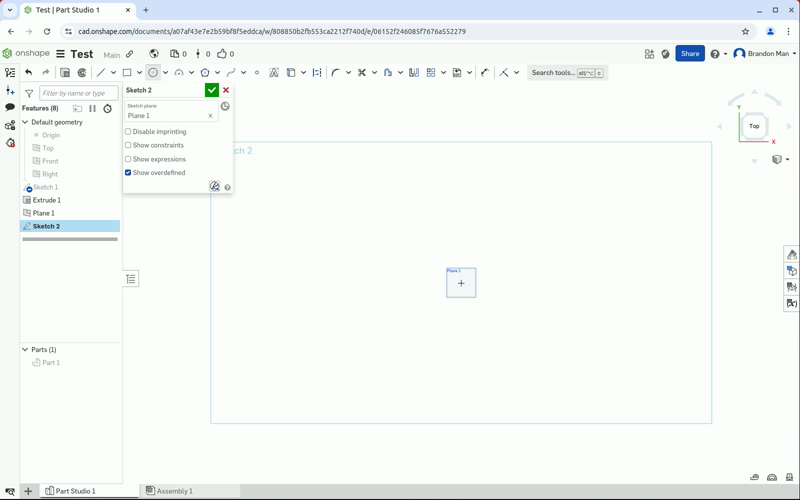
click(461, 282)
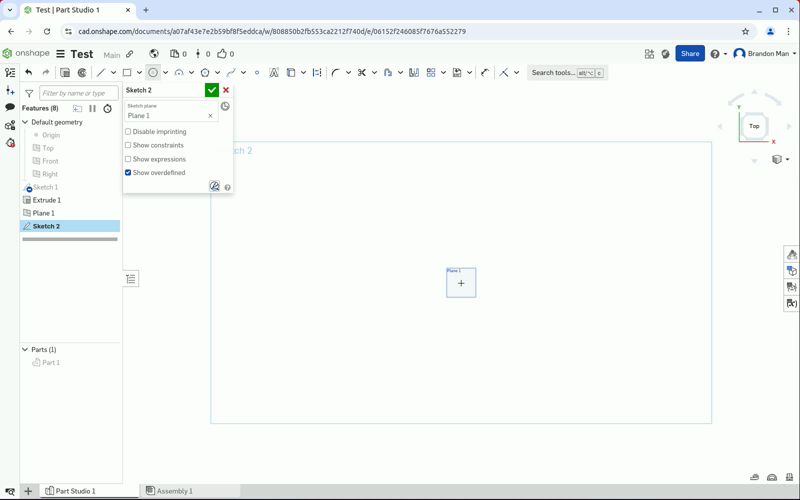
key_up(shift)
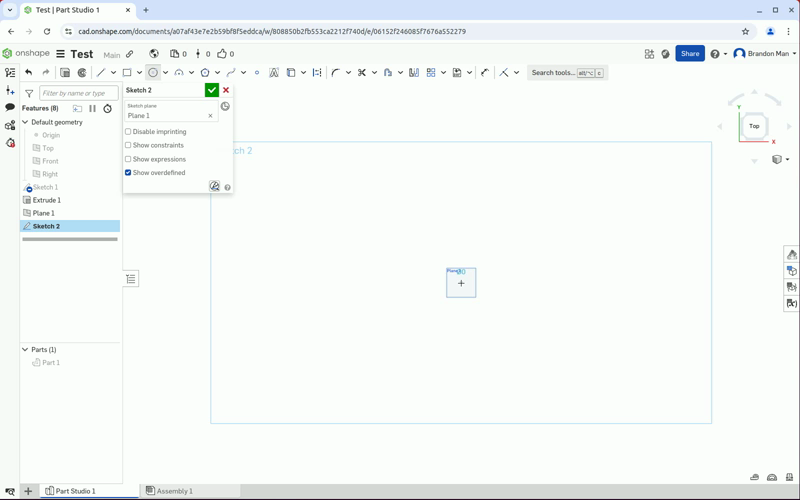
mouse_move(480, 282)
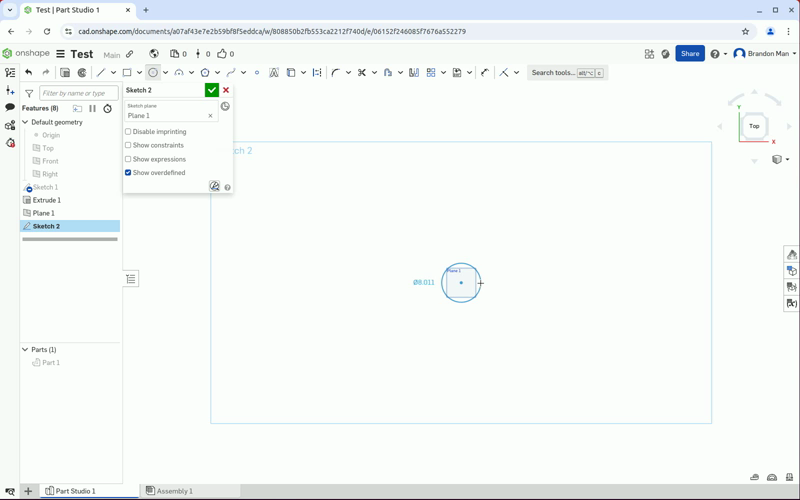
click(480, 282)
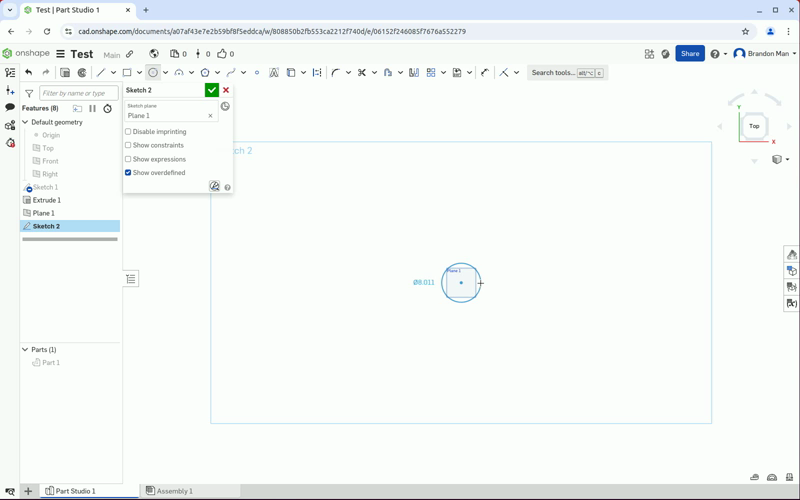
key(esc)
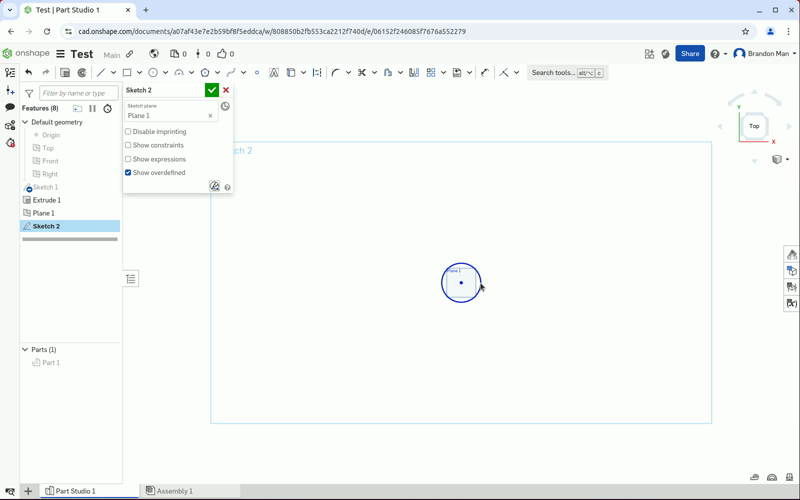
mouse_move(453, 272)
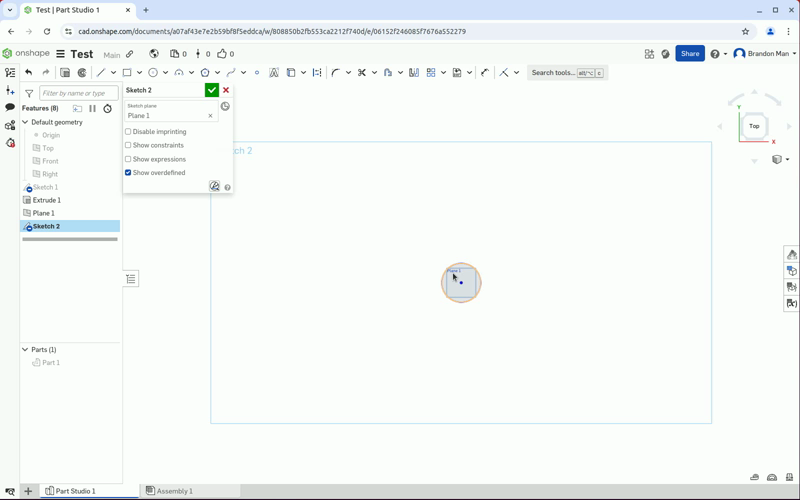
scroll(6)
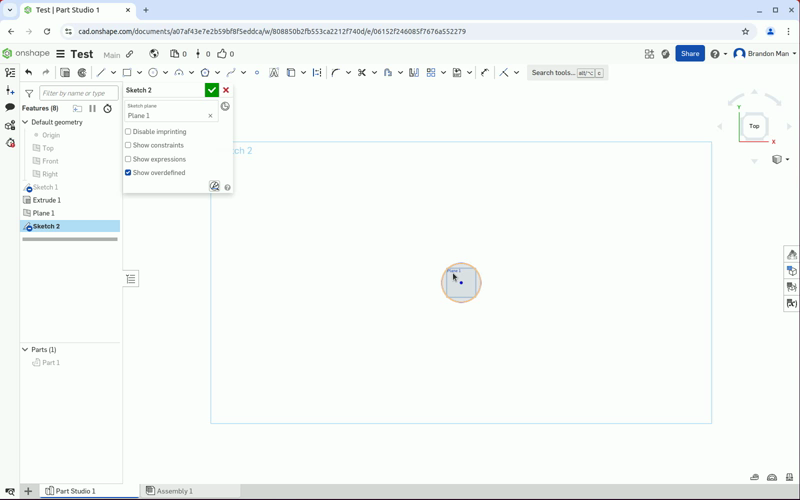
scroll(6)
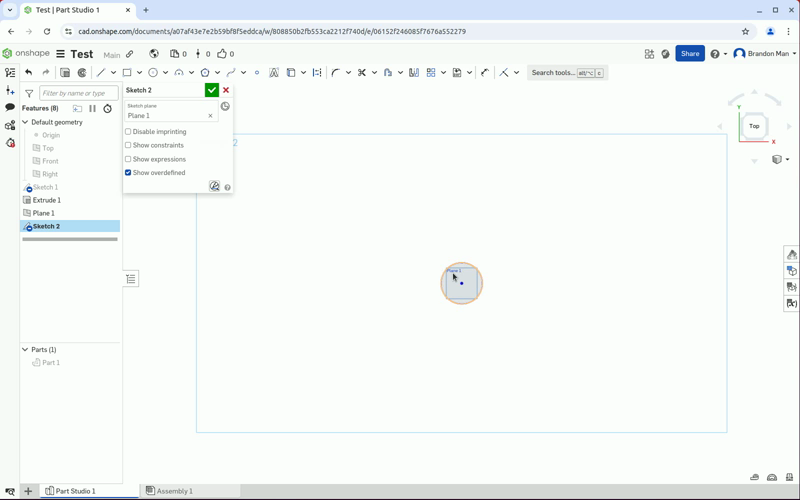
scroll(6)
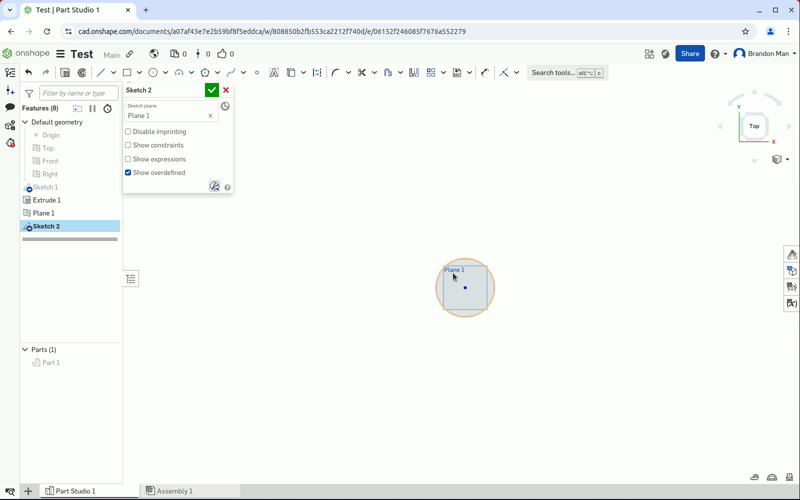
scroll(6)
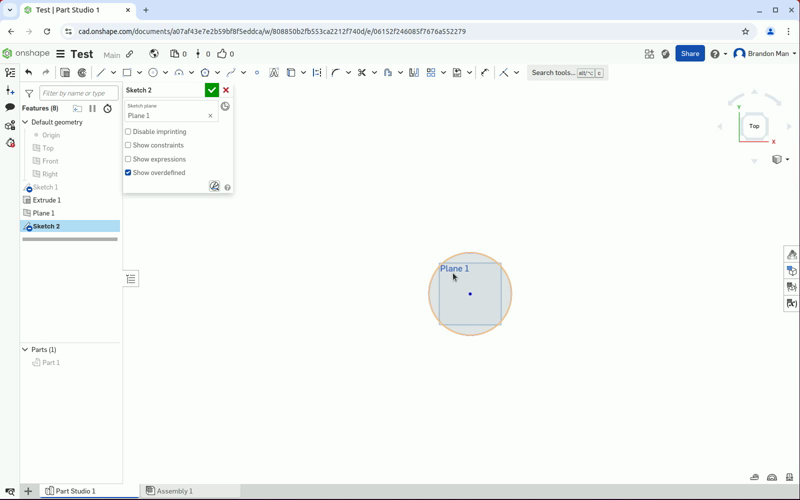
scroll(6)
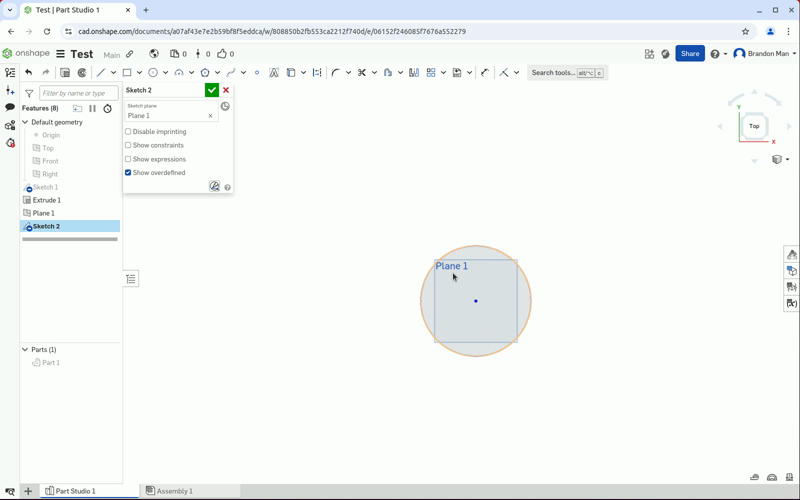
scroll(6)
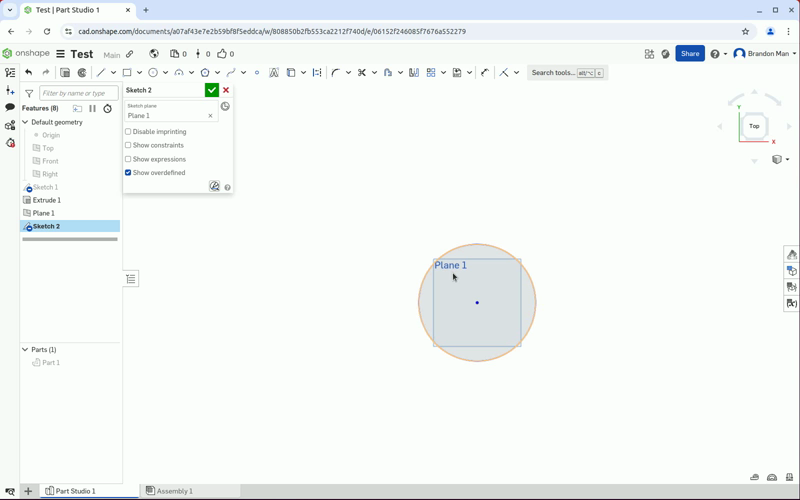
scroll(6)
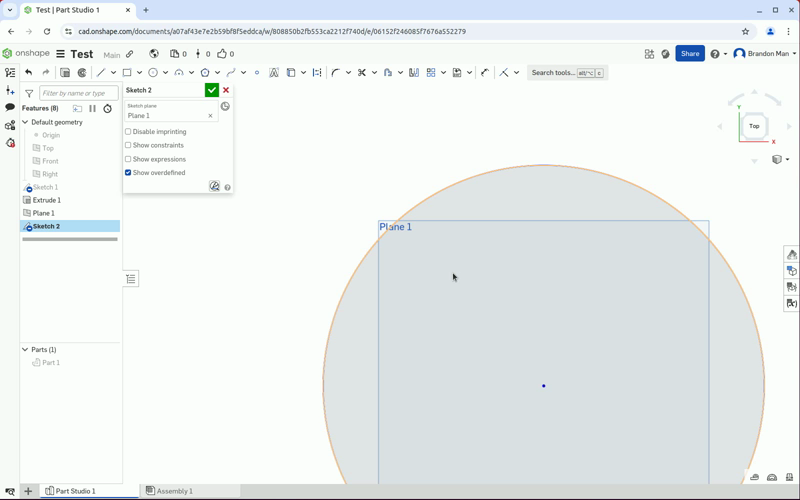
click(453, 272)
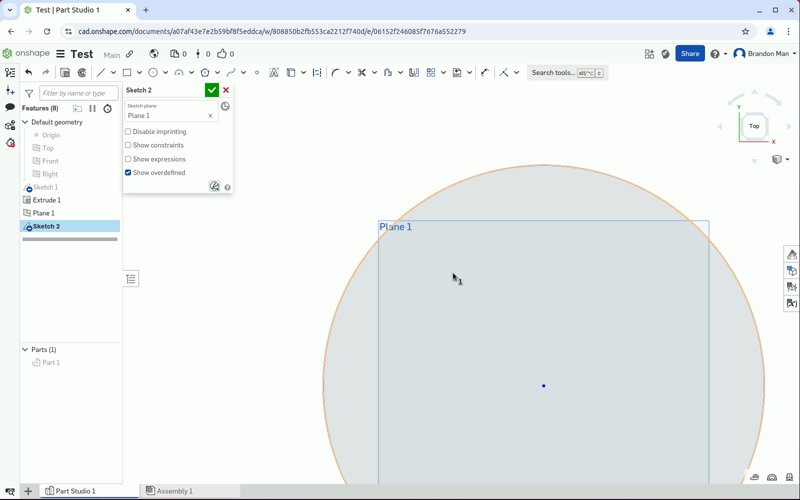
scroll(-6)
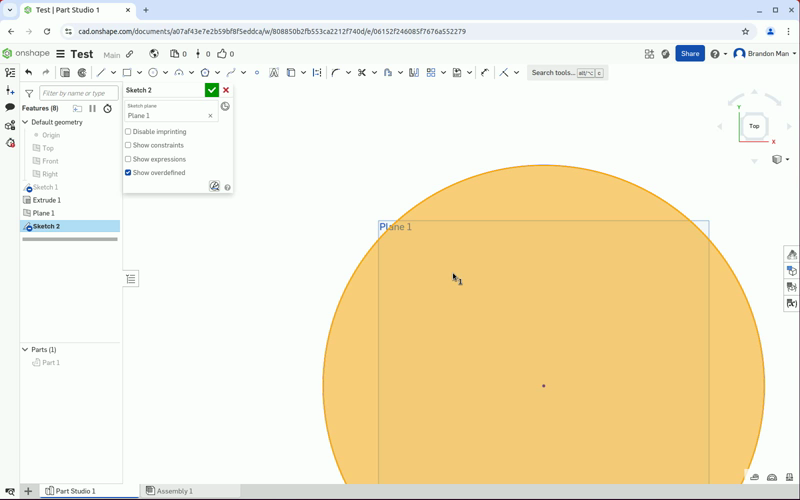
scroll(-6)
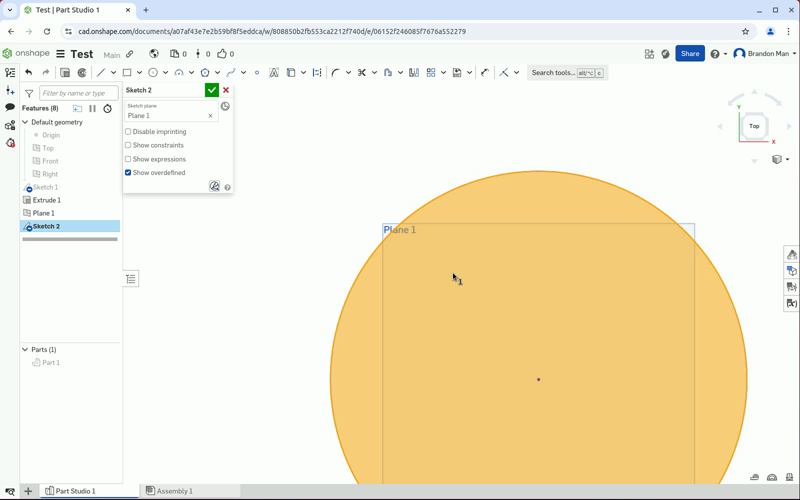
scroll(-6)
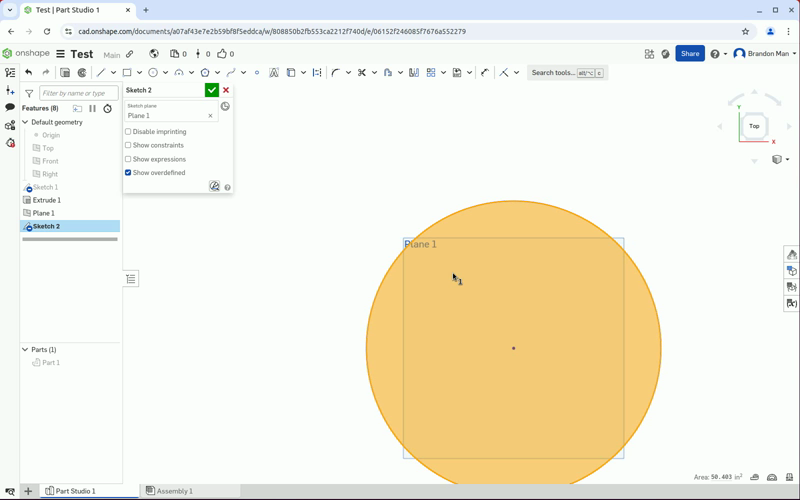
scroll(-6)
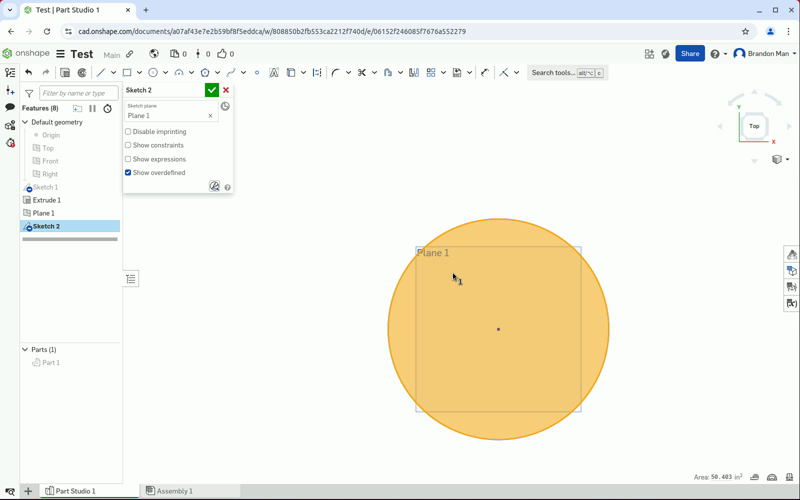
scroll(-6)
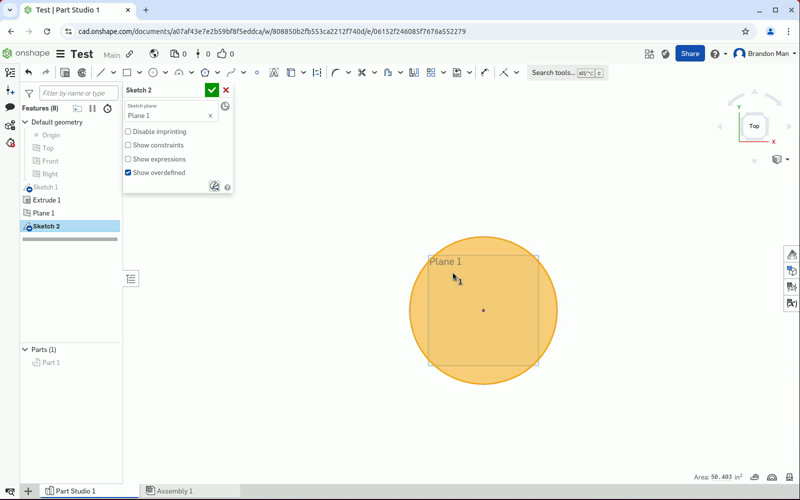
scroll(-6)
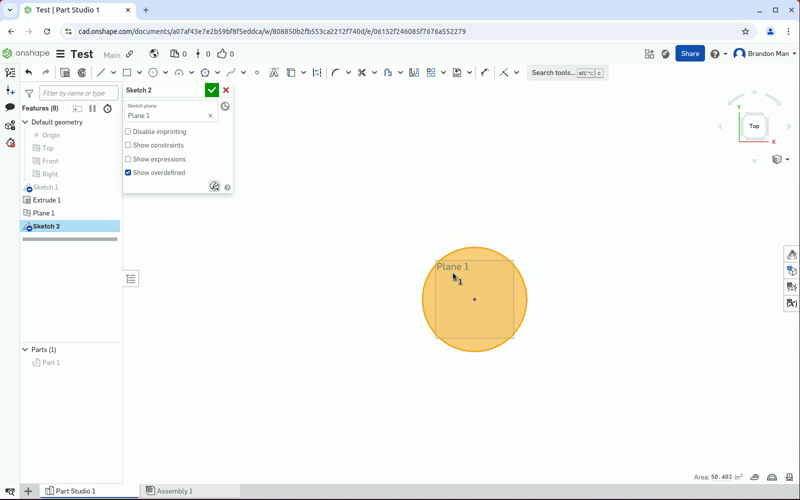
scroll(-6)
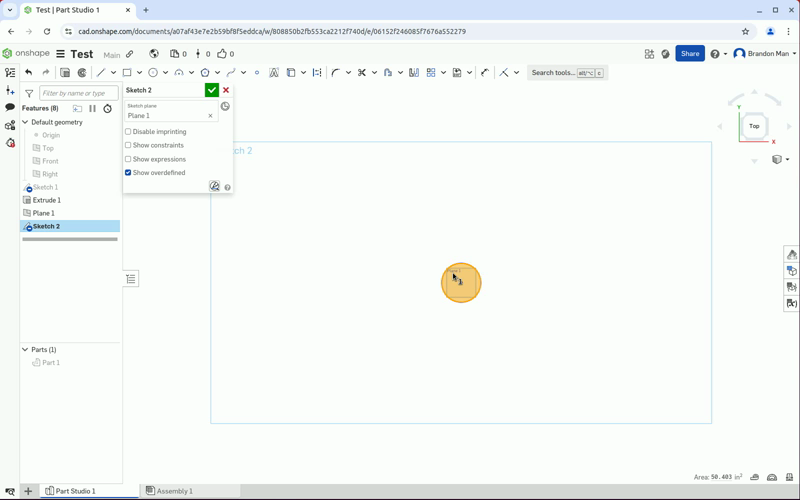
mouse_move(73, 352)
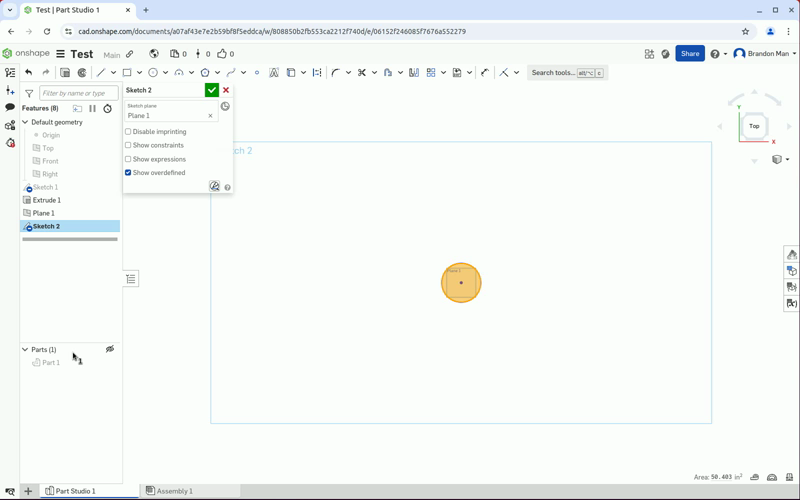
key(shift+y)
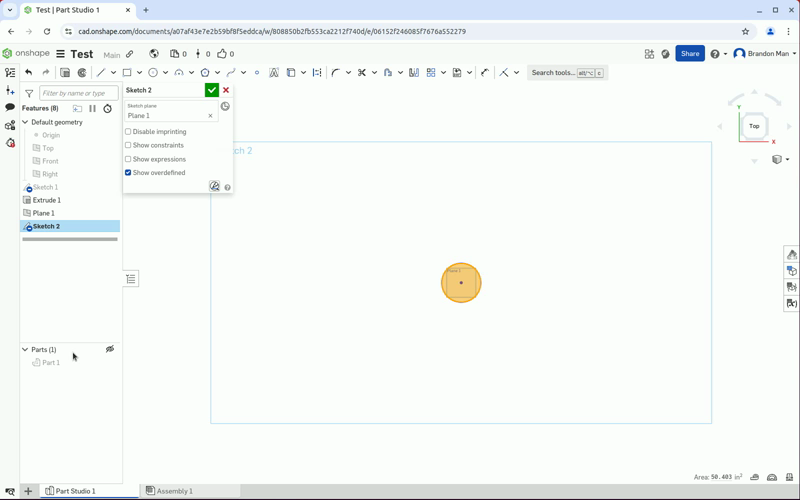
key(shift+e)
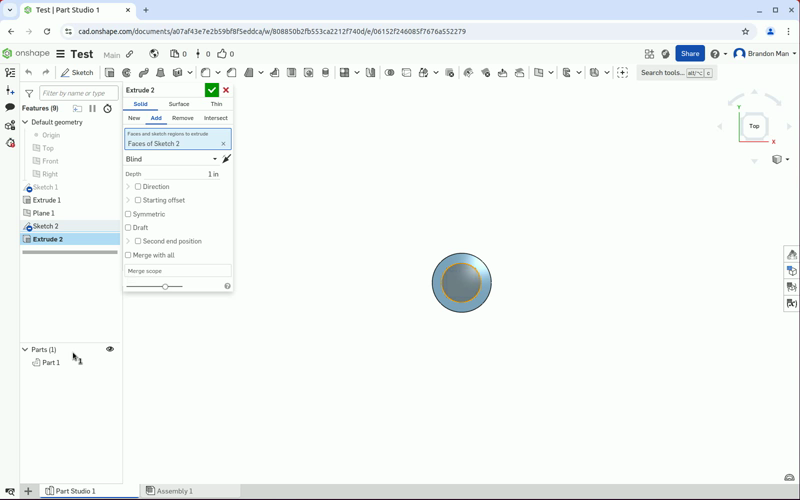
mouse_move(143, 106)
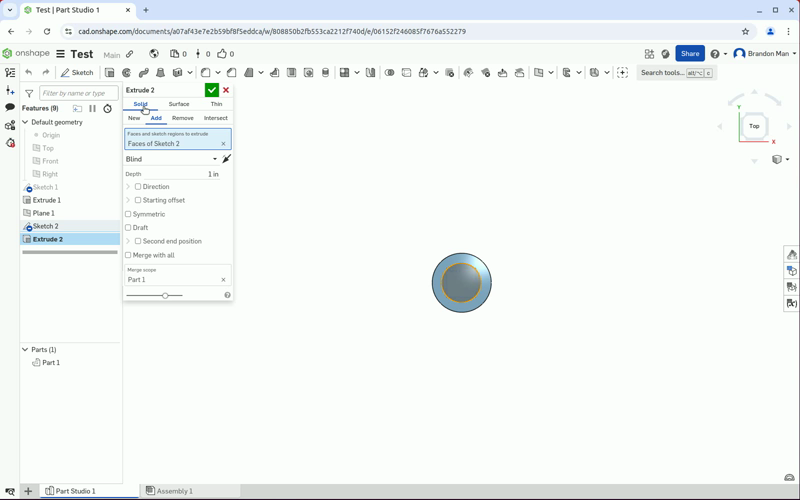
click(143, 106)
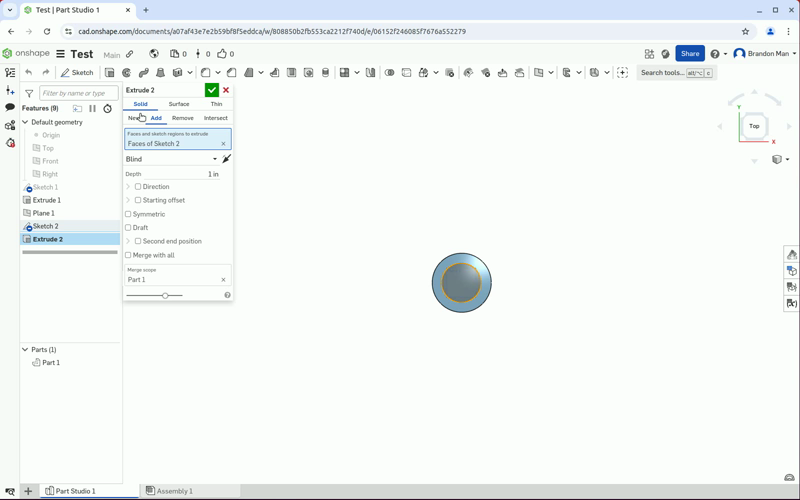
mouse_move(137, 120)
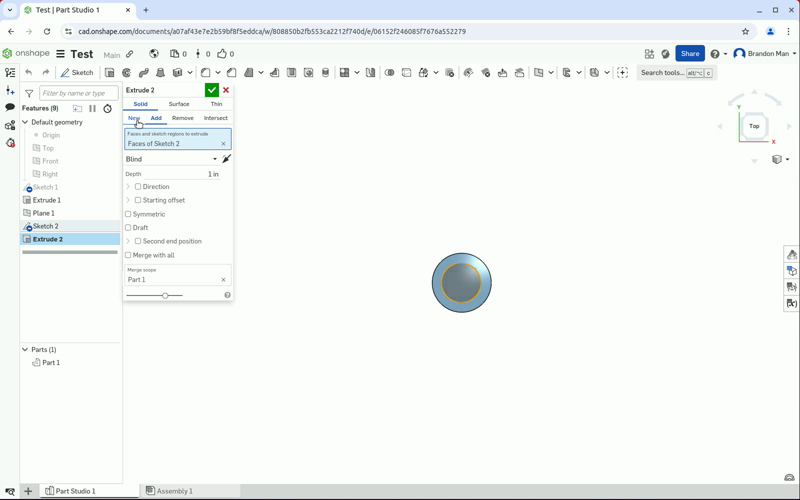
click(137, 120)
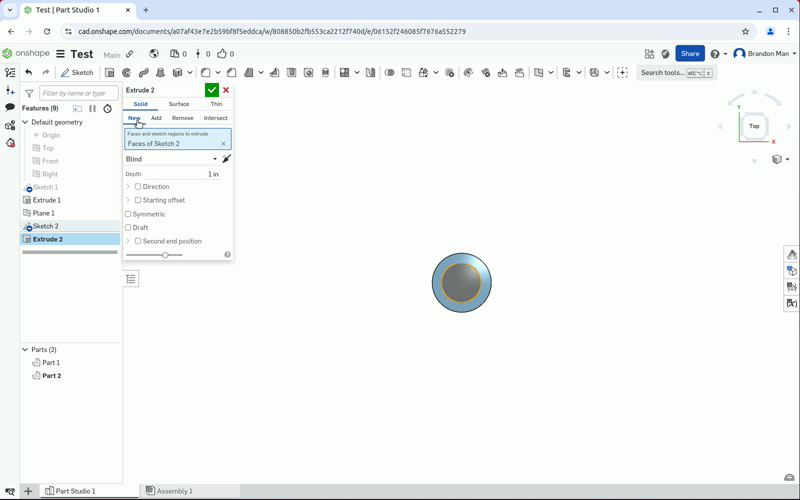
key(tab, 4)
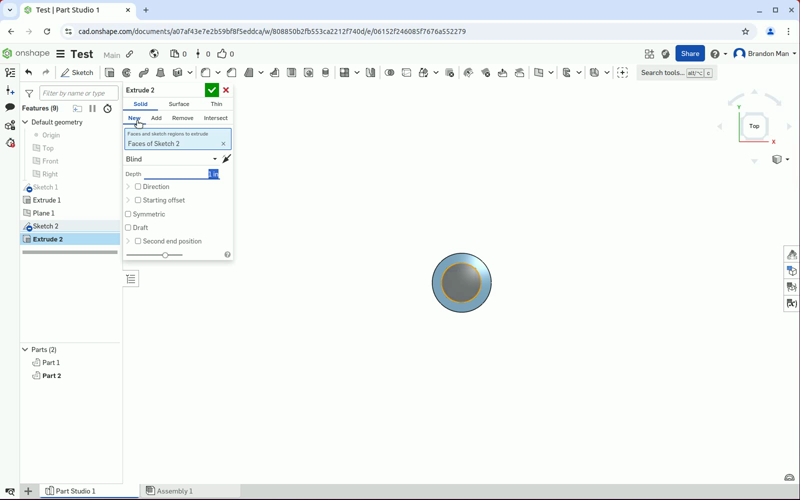
text(7.703)
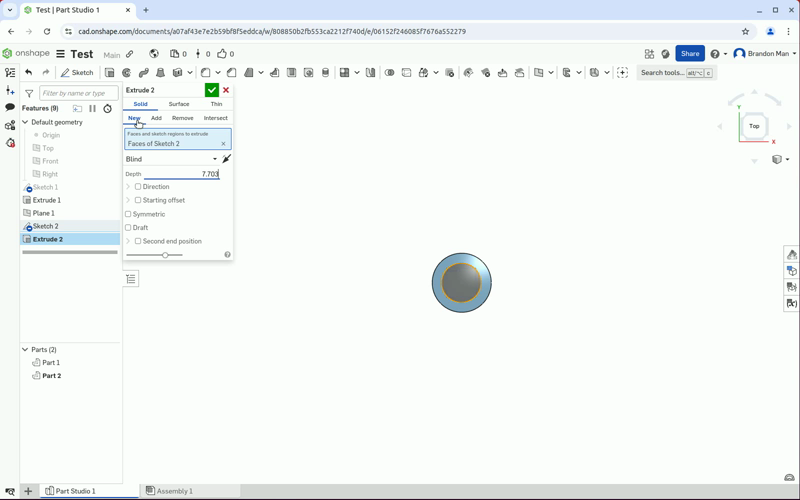
key(enter)
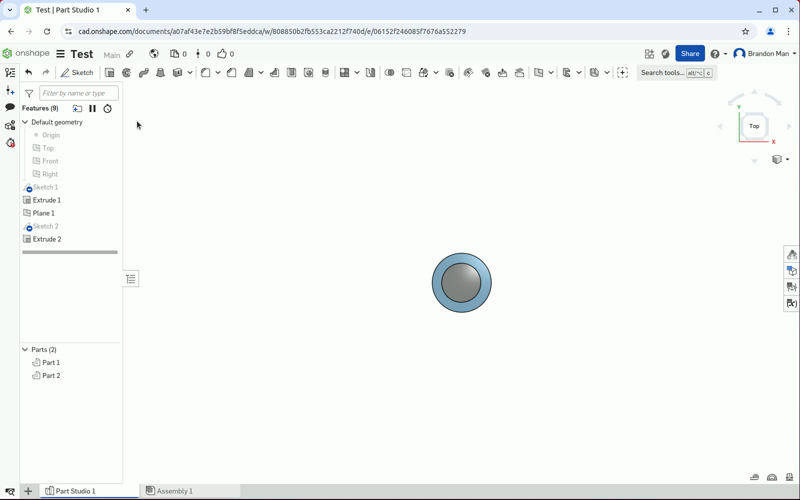
key(shift+h)
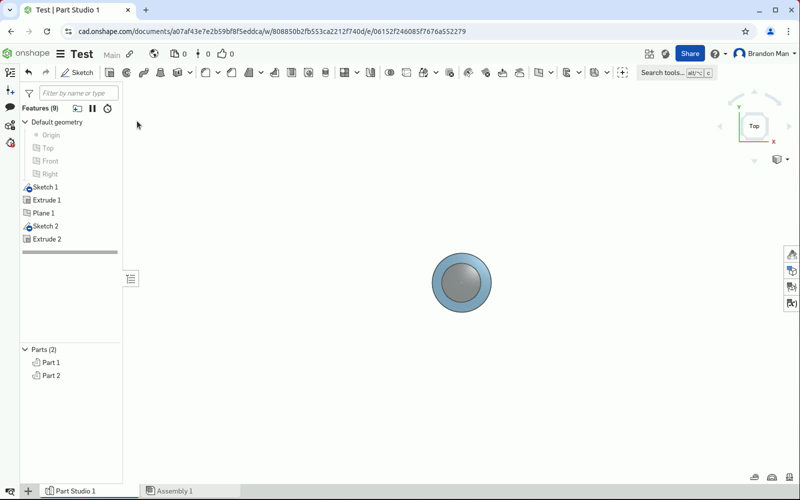
key(shift+h)
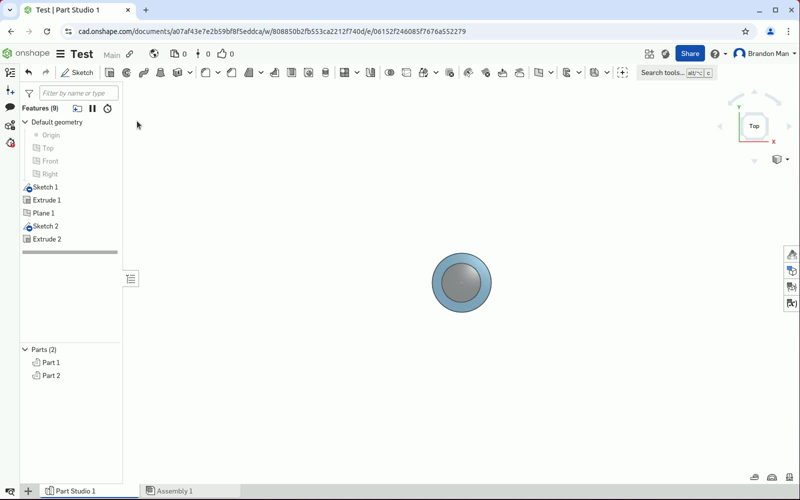
key(shift+7)
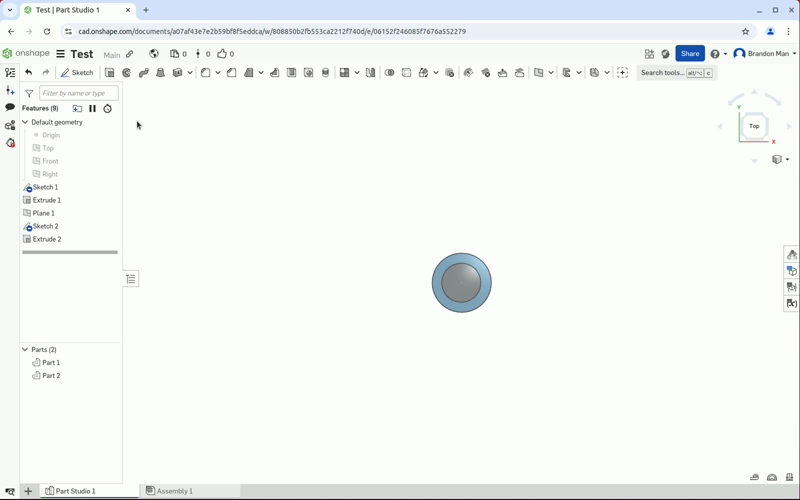
key(up, 3)
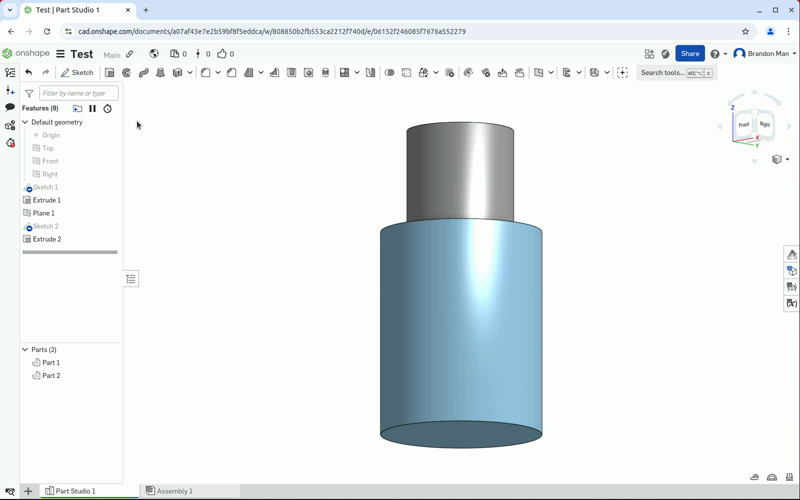
key(left, 3)
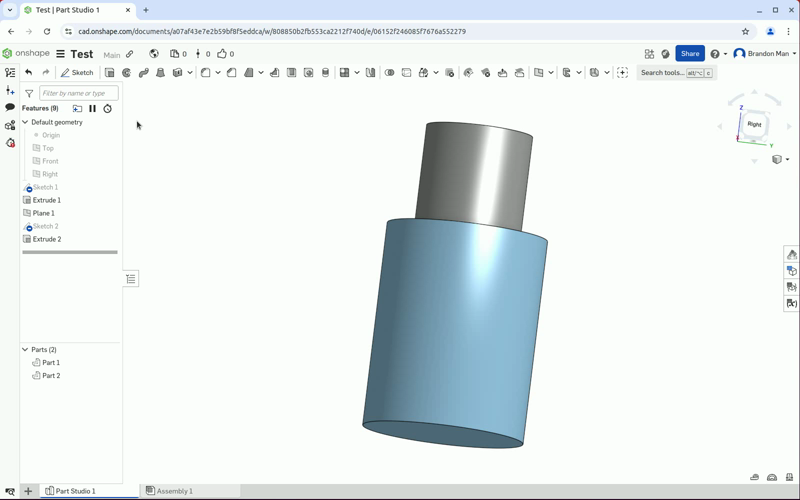
key(right, 3)
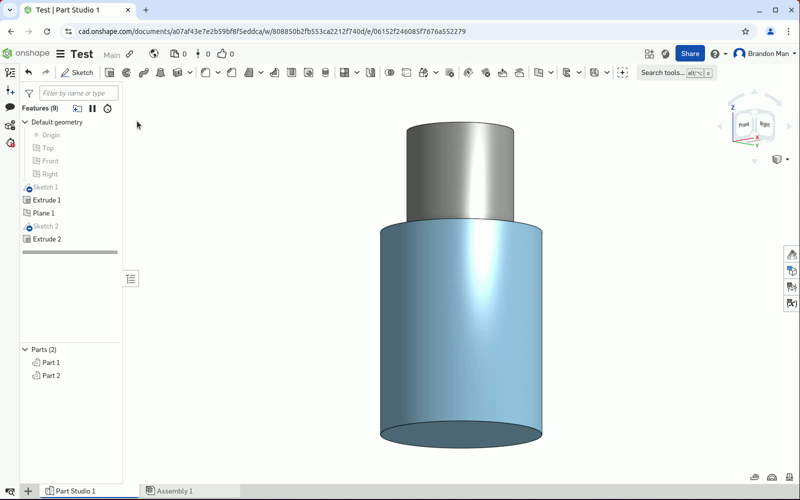
key(down, 3)
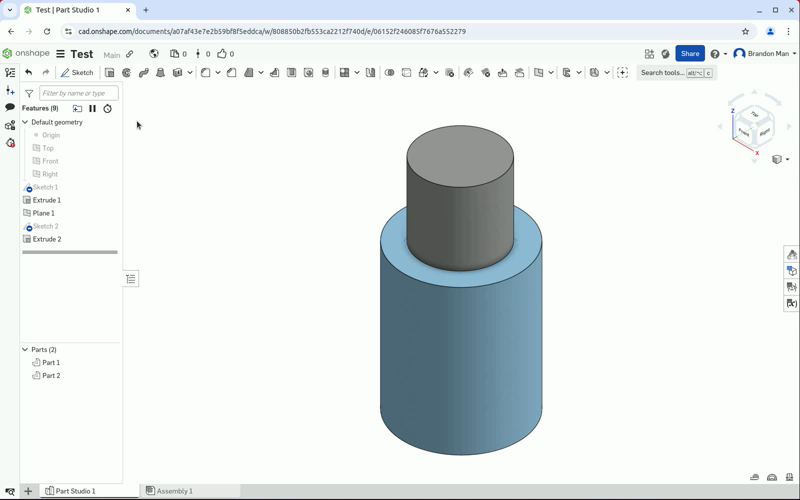
mouse_move(73, 189)
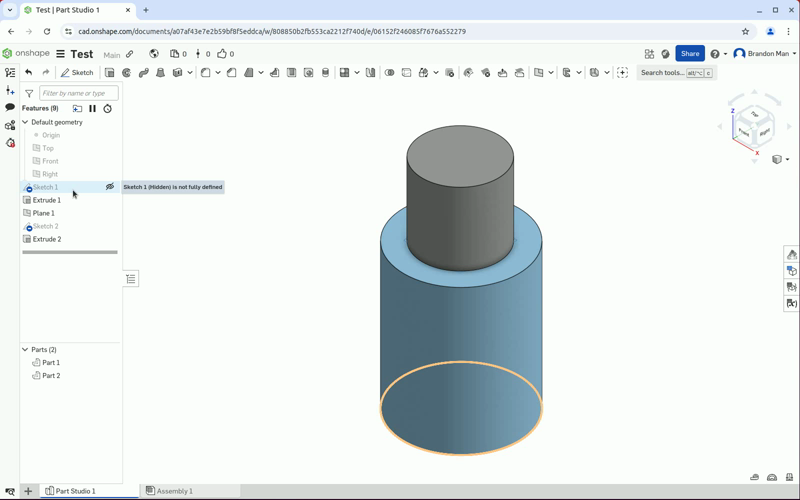
click(73, 189)